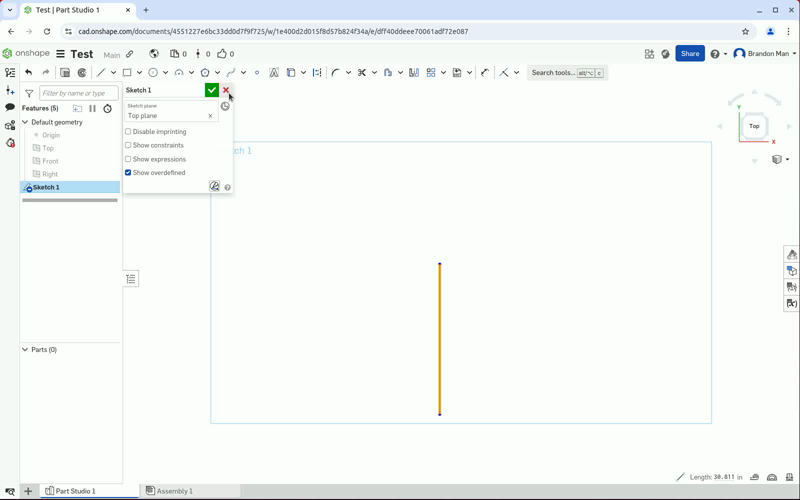
key(shift+h)
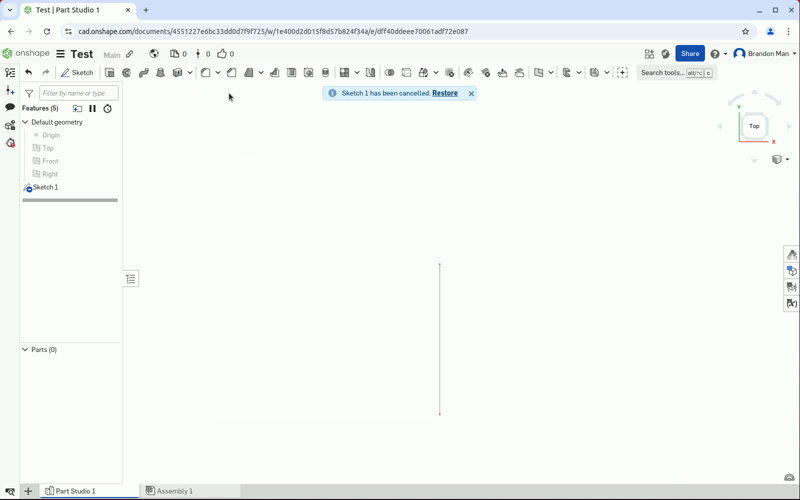
key(shift+s)
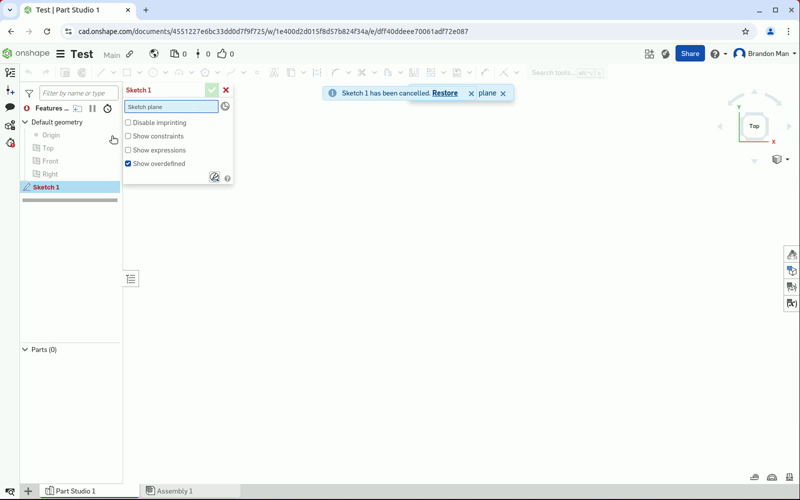
mouse_move(73, 150)
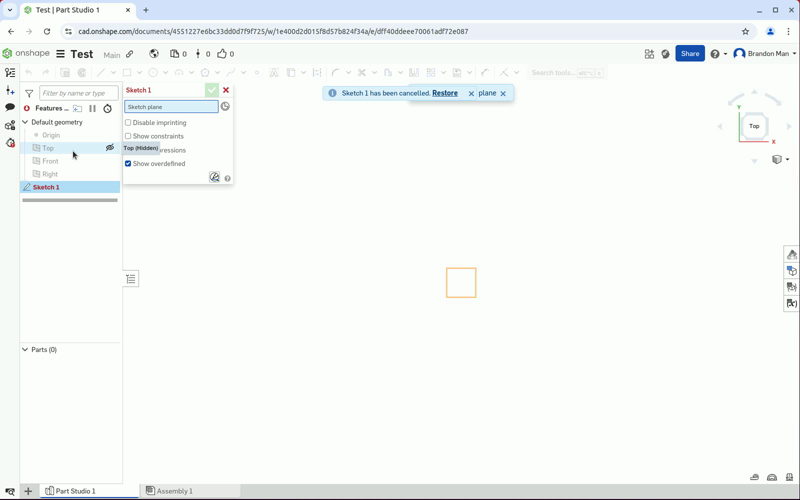
click(73, 150)
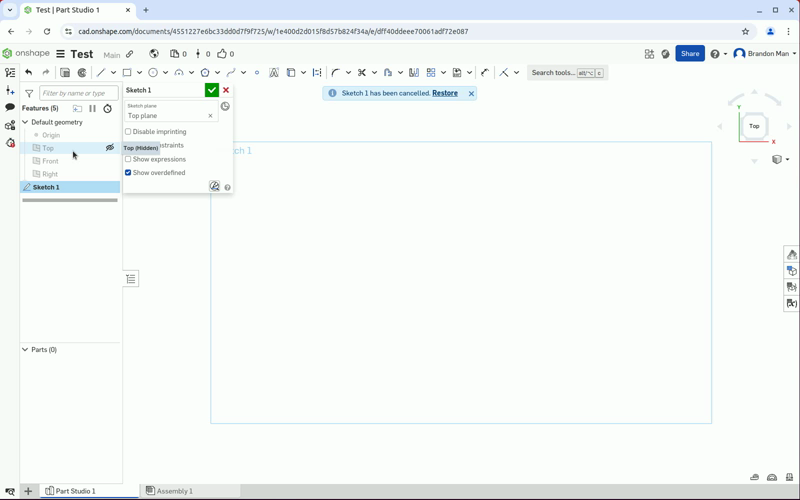
mouse_move(73, 352)
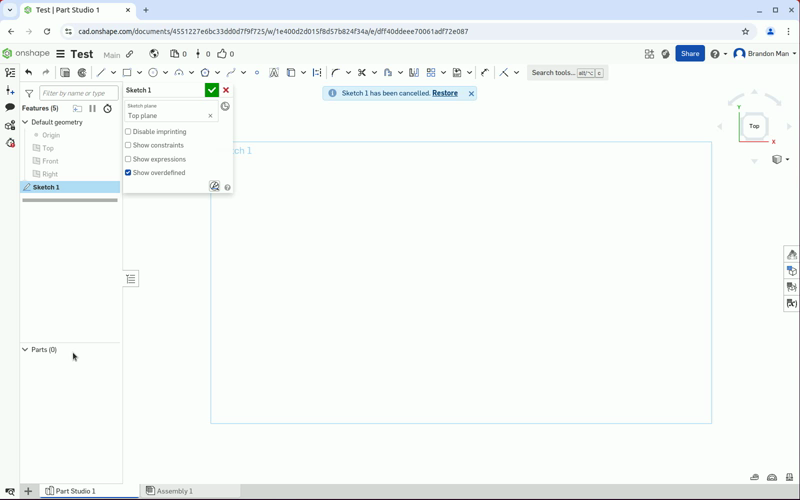
key(y)
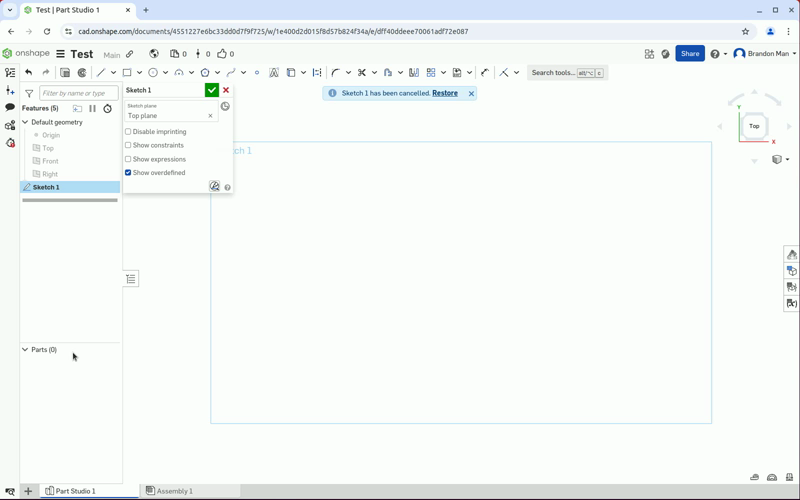
key(c)
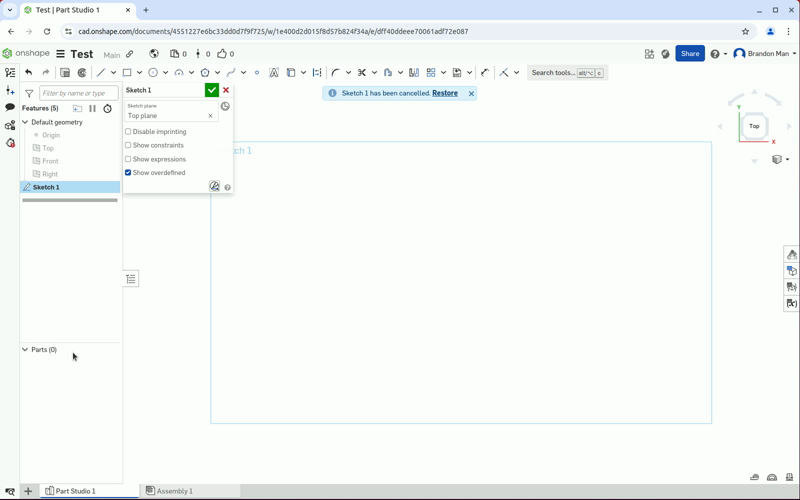
key_down(shift)
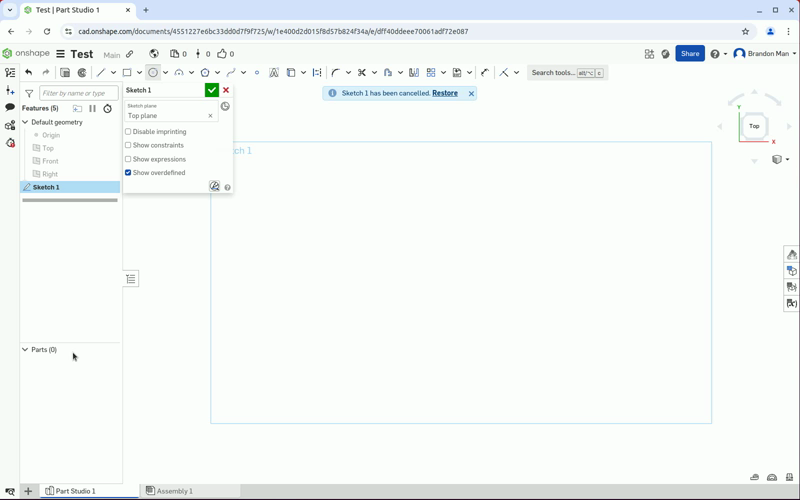
mouse_move(460, 282)
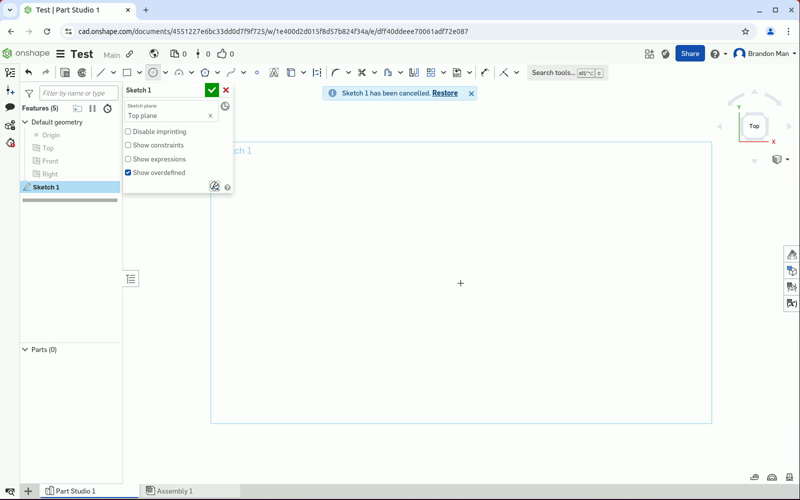
click(460, 282)
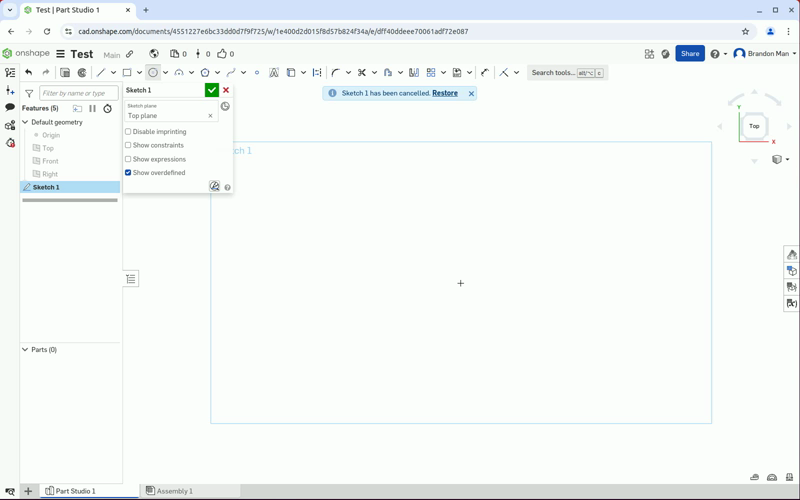
key_up(shift)
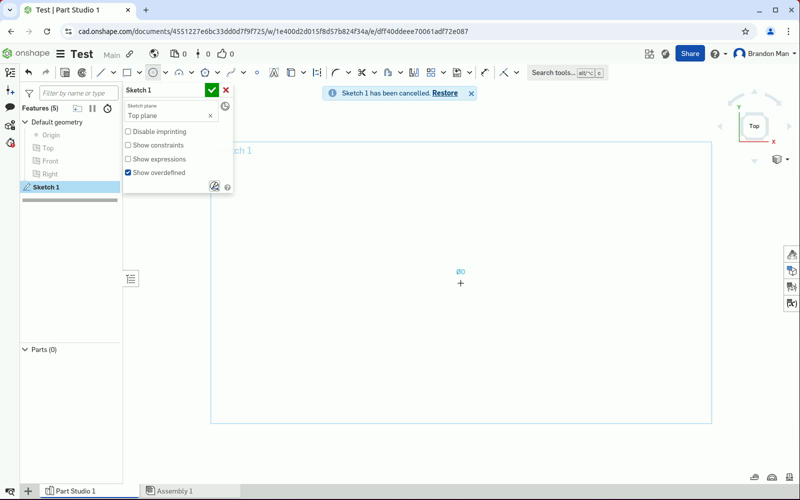
mouse_move(533, 282)
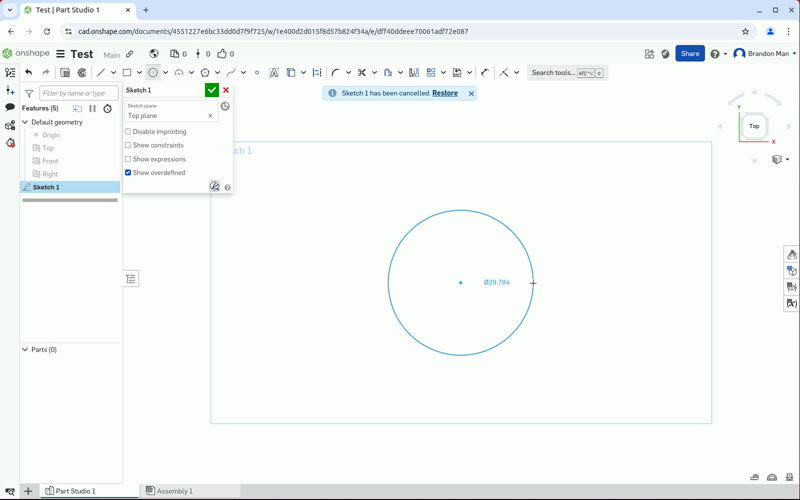
click(533, 282)
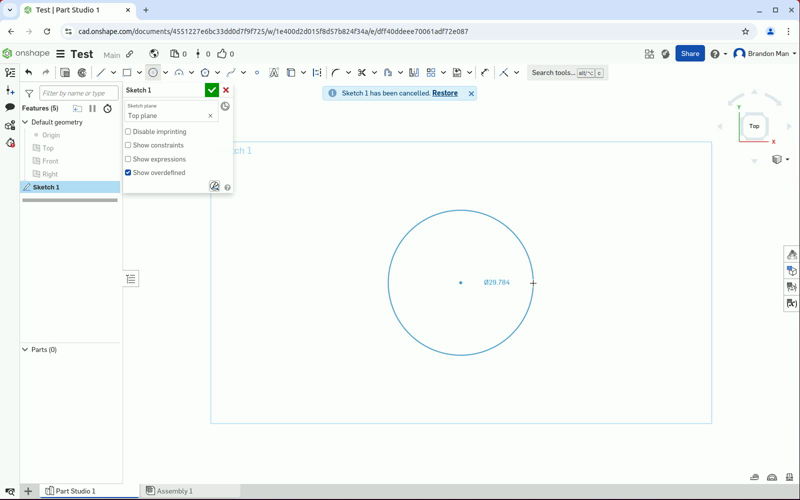
key(esc)
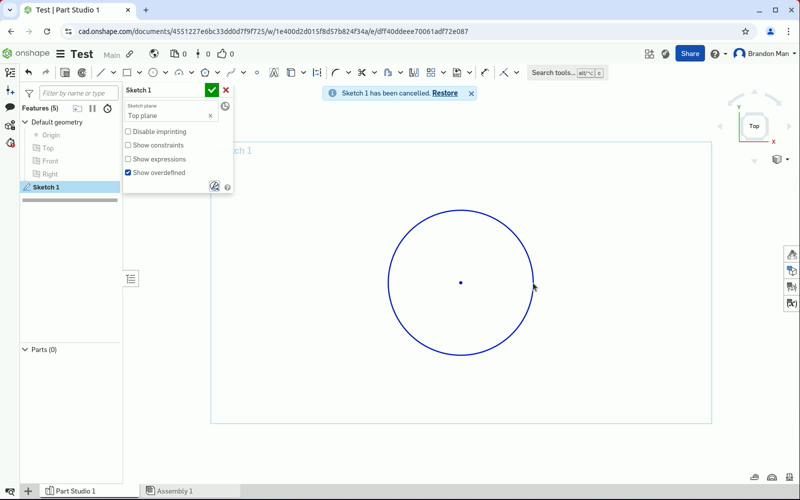
mouse_move(439, 295)
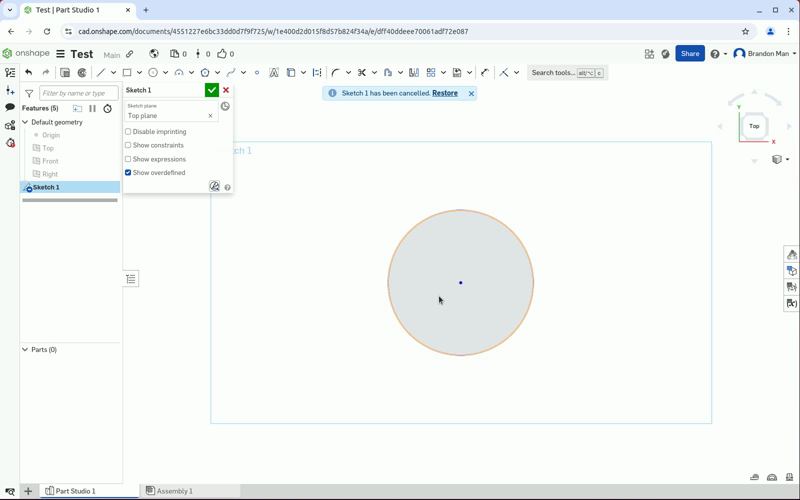
click(439, 295)
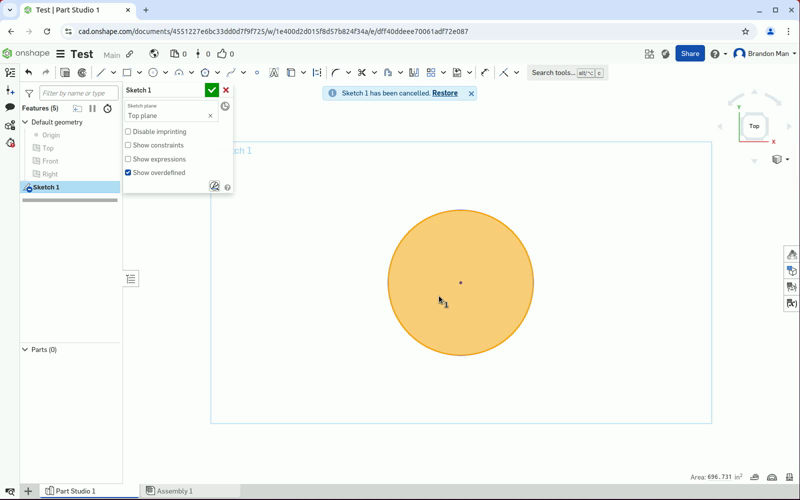
mouse_move(73, 352)
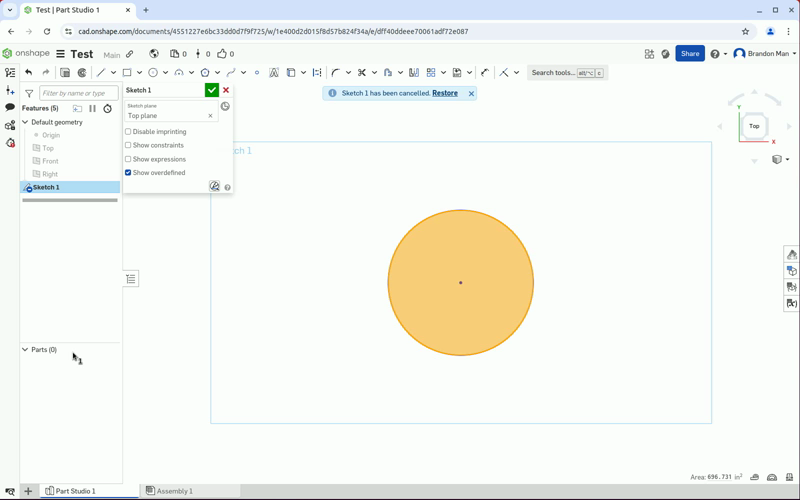
key(shift+y)
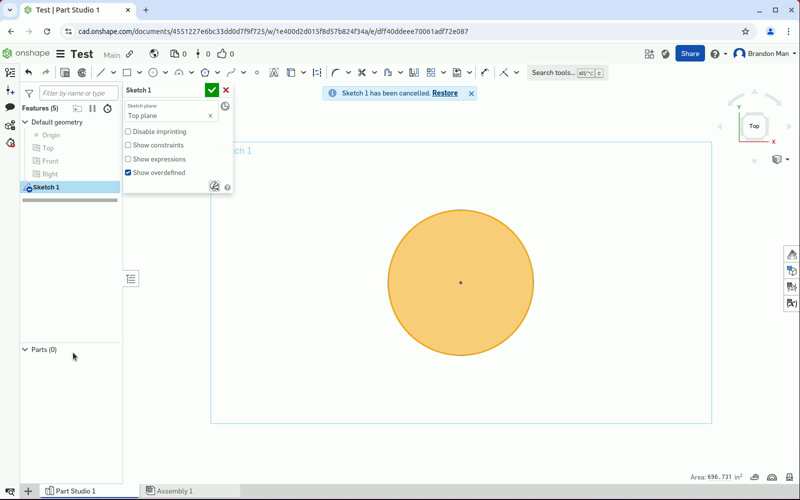
key(shift+e)
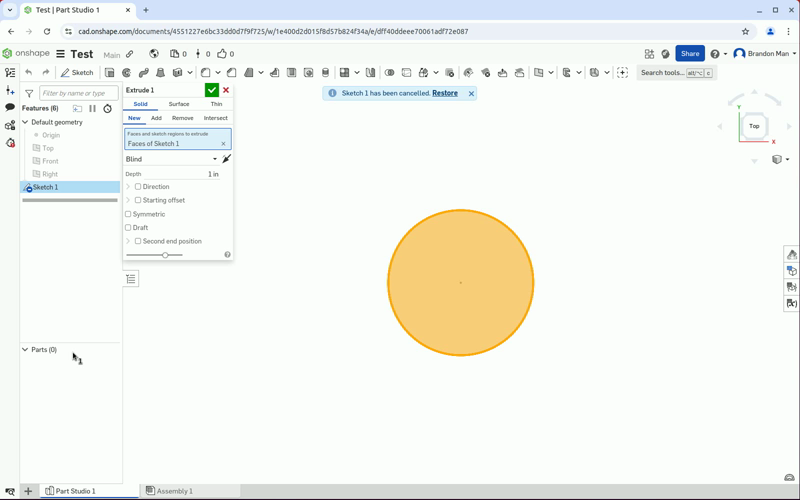
mouse_move(143, 106)
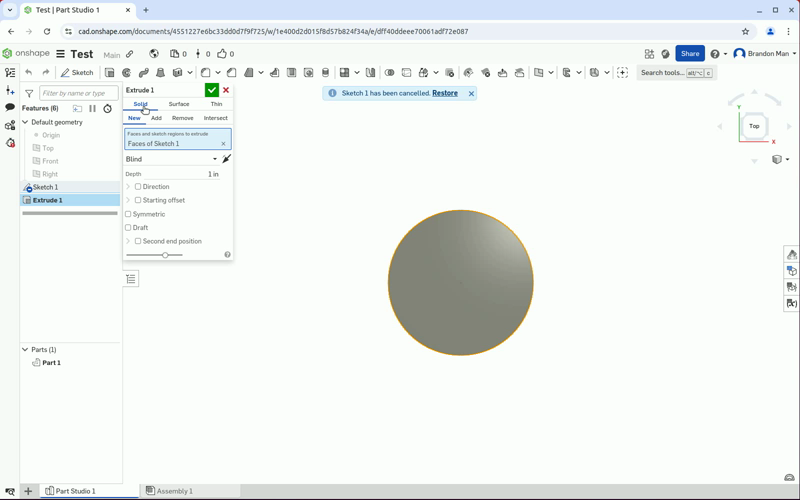
click(143, 106)
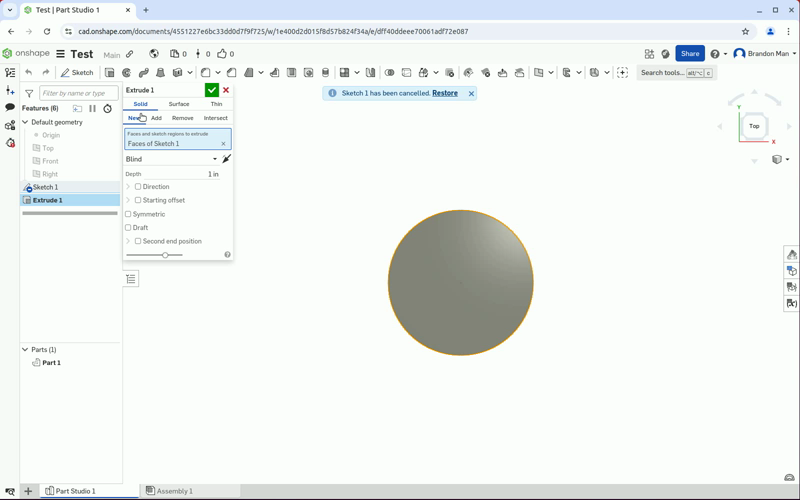
mouse_move(137, 120)
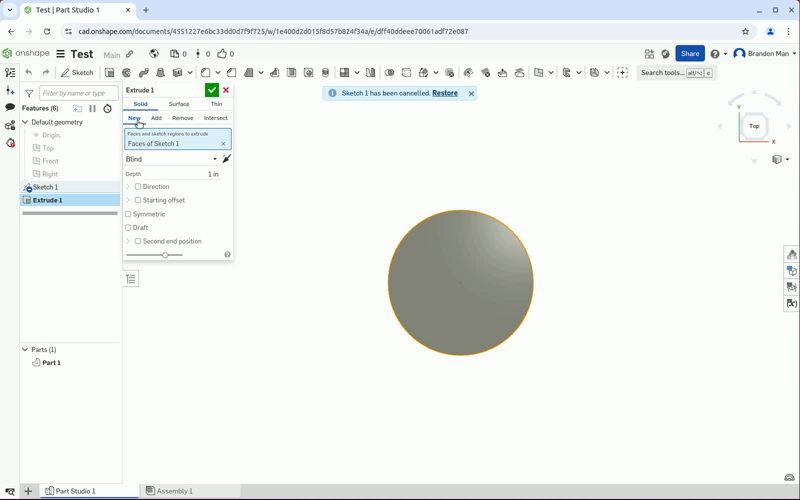
click(137, 120)
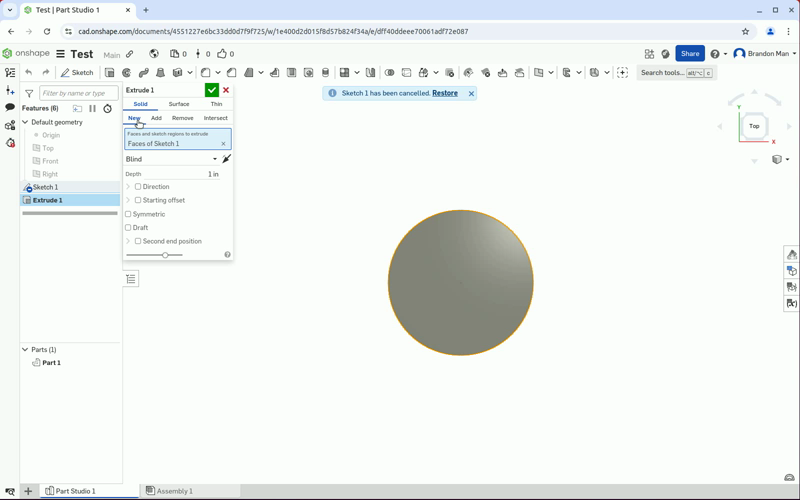
key(tab, 4)
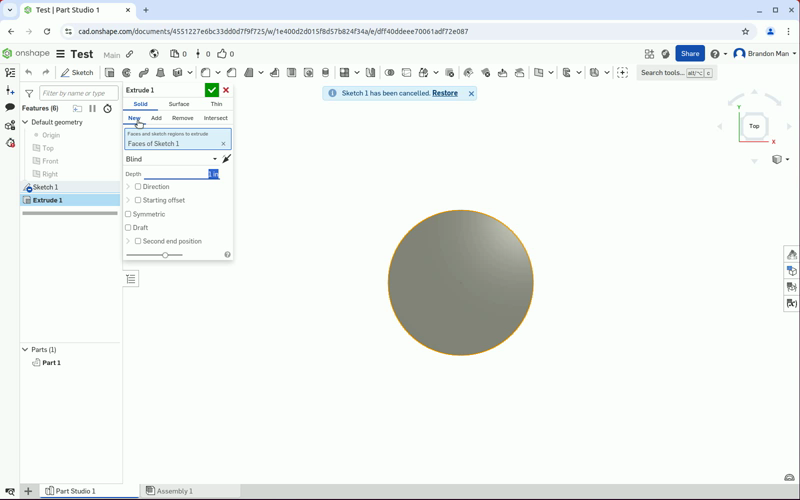
text(8.184)
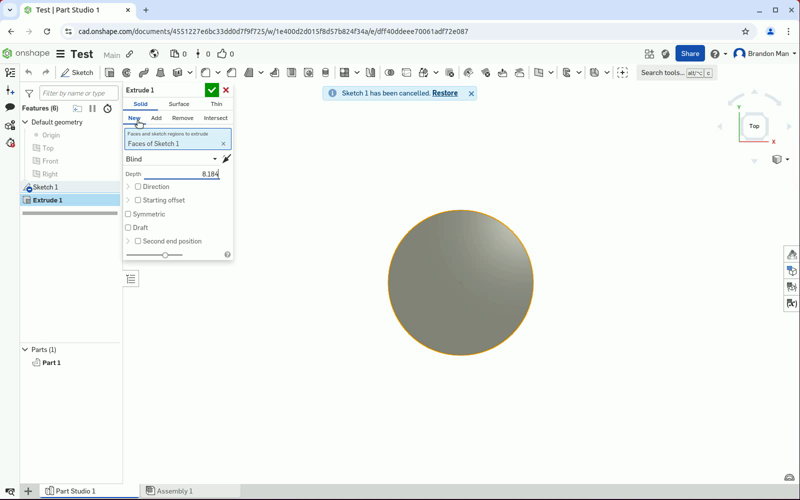
key(enter)
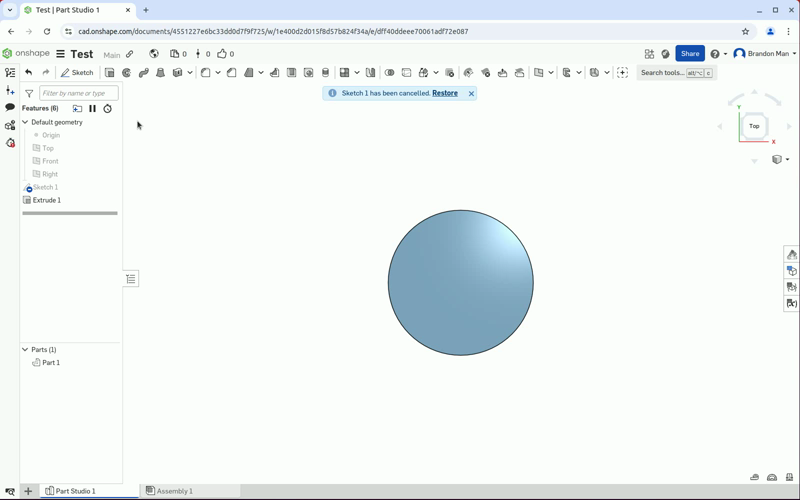
key(shift+h)
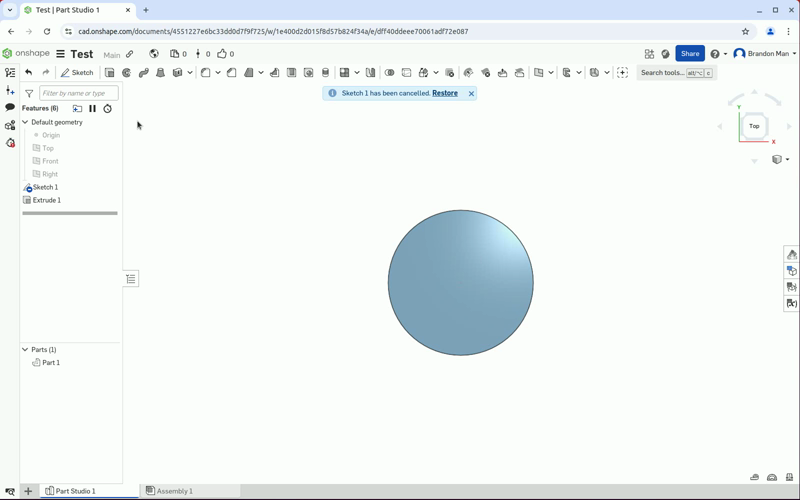
key(shift+h)
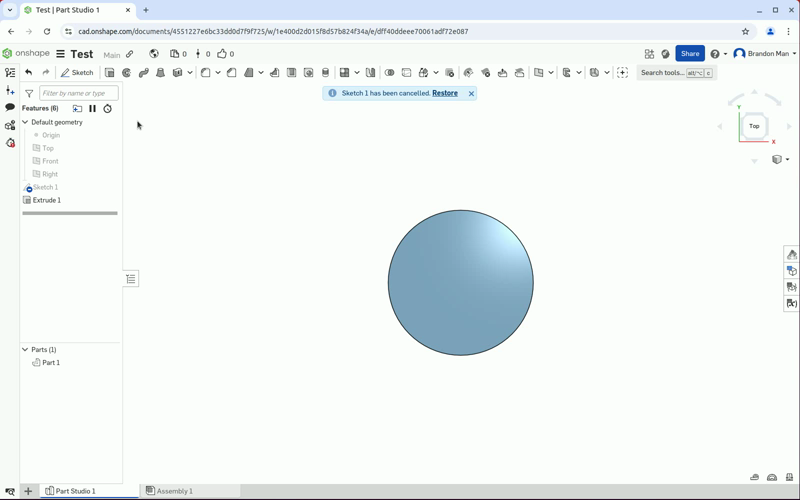
mouse_move(73, 189)
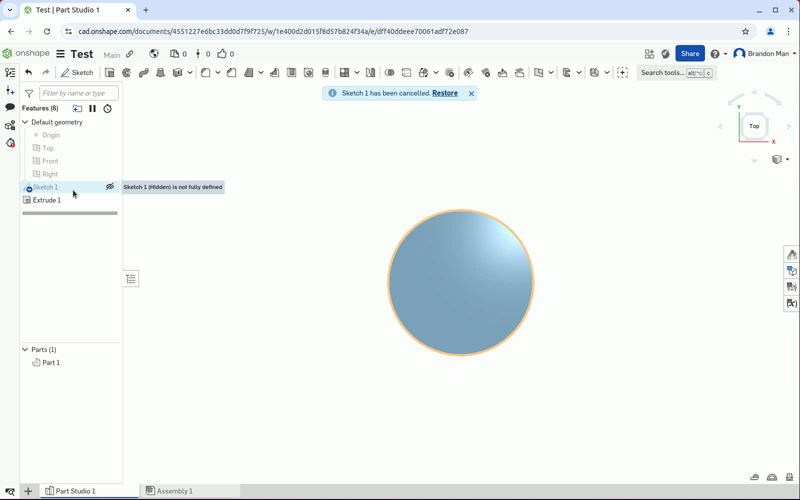
click(73, 189)
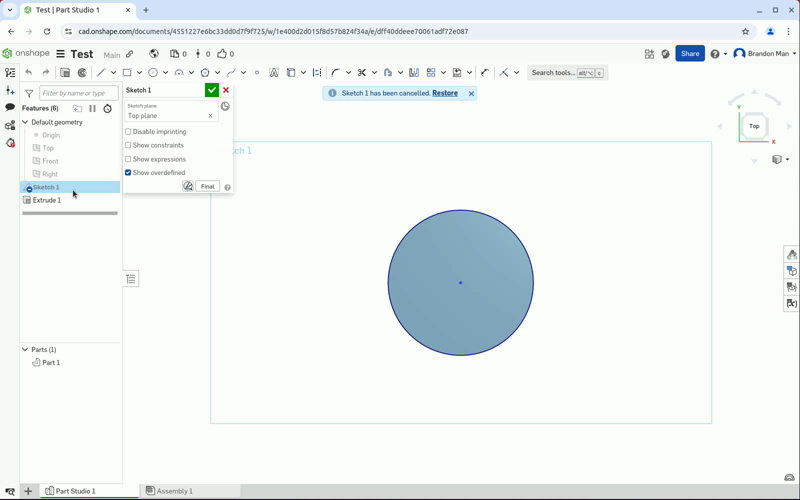
mouse_move(229, 92)
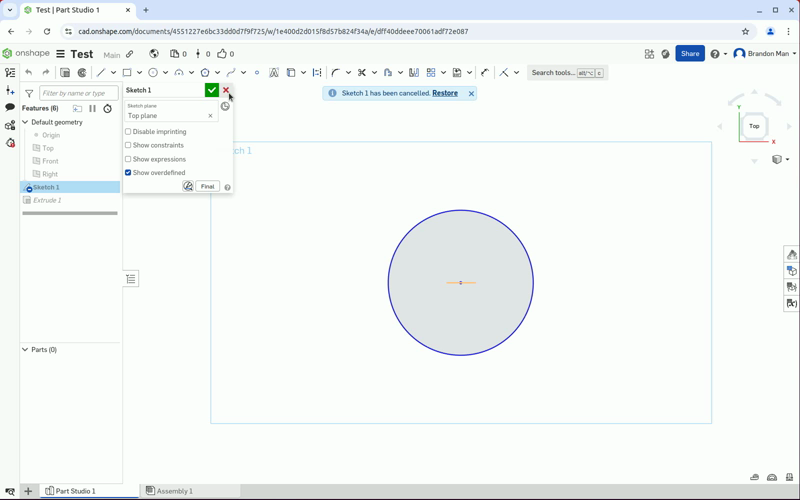
click(229, 92)
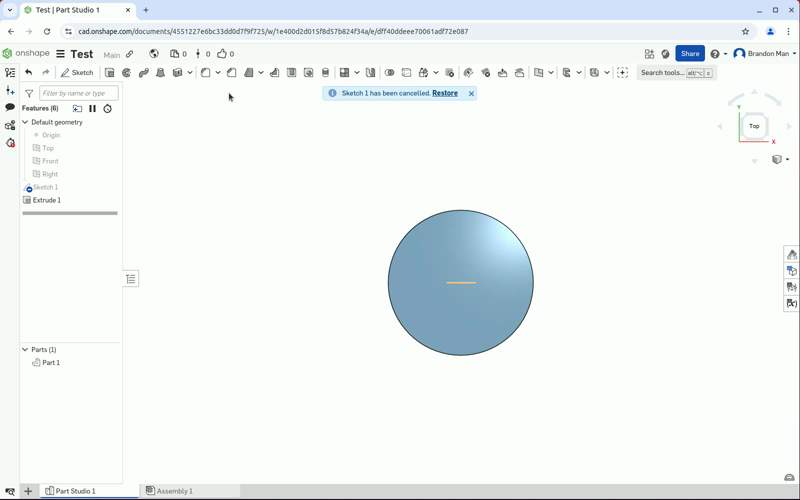
mouse_move(541, 75)
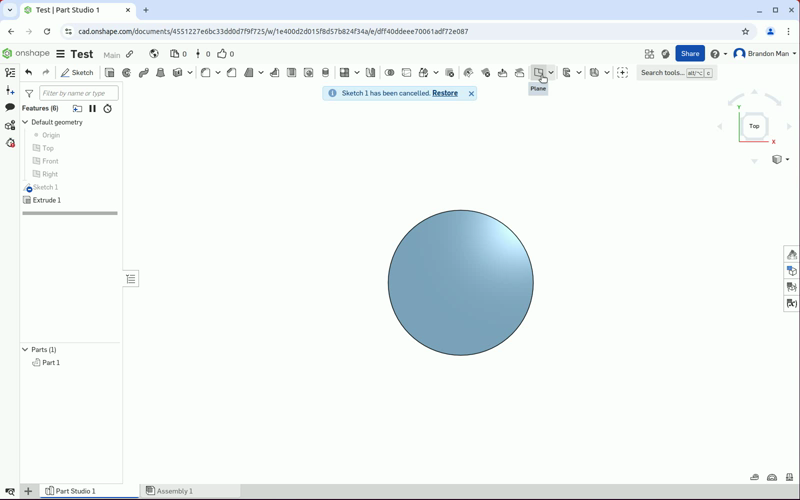
click(541, 75)
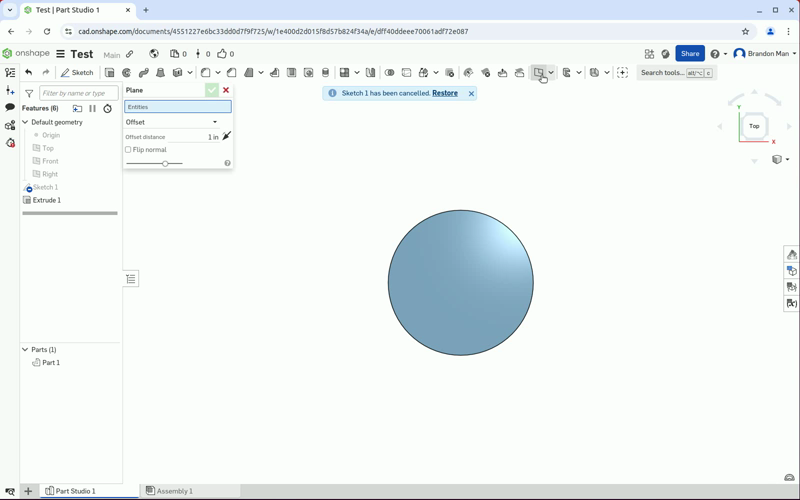
mouse_move(73, 150)
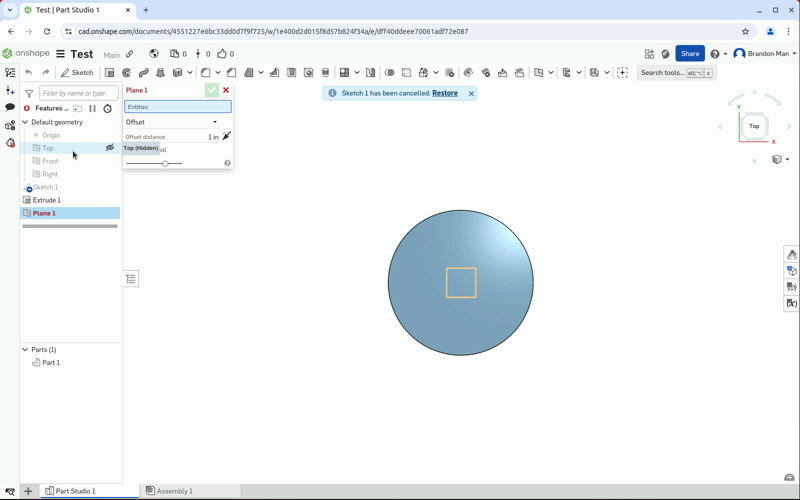
click(73, 150)
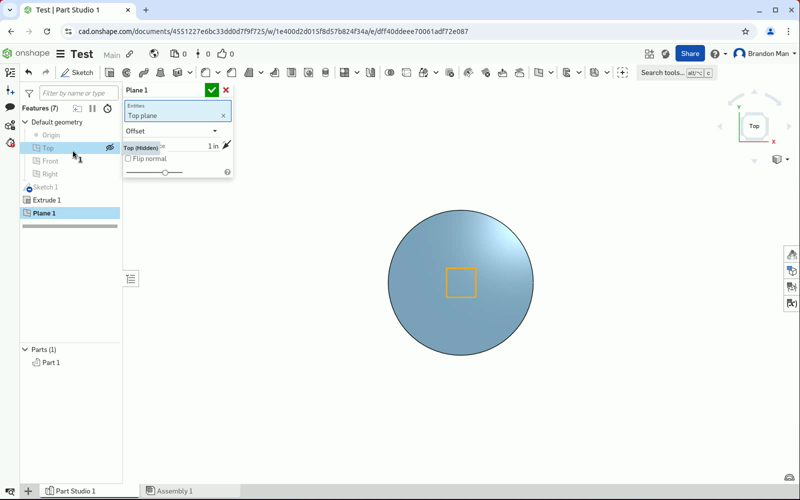
key(tab, 2)
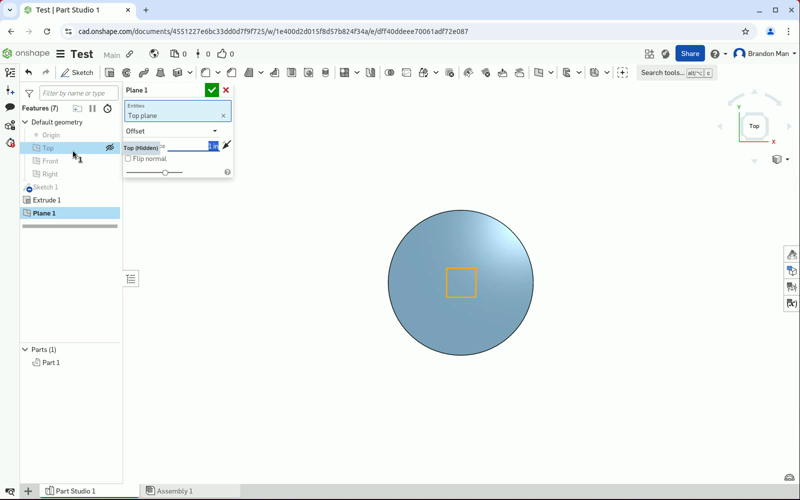
text(8.196)
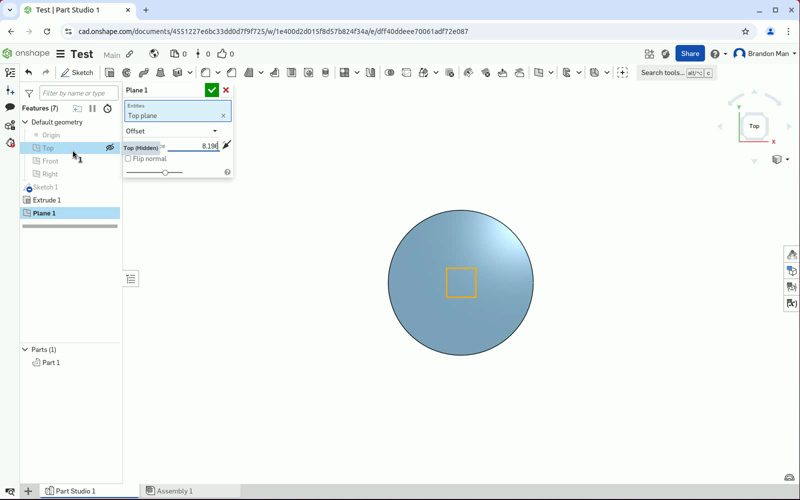
key(enter, 2)
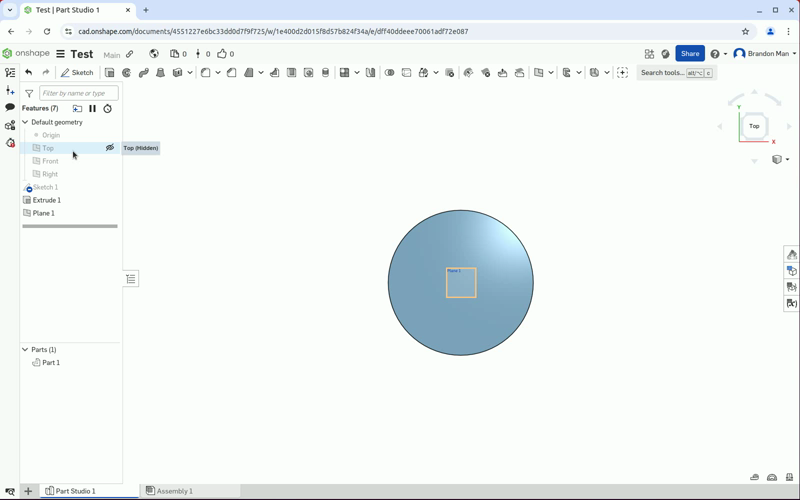
key(shift+s)
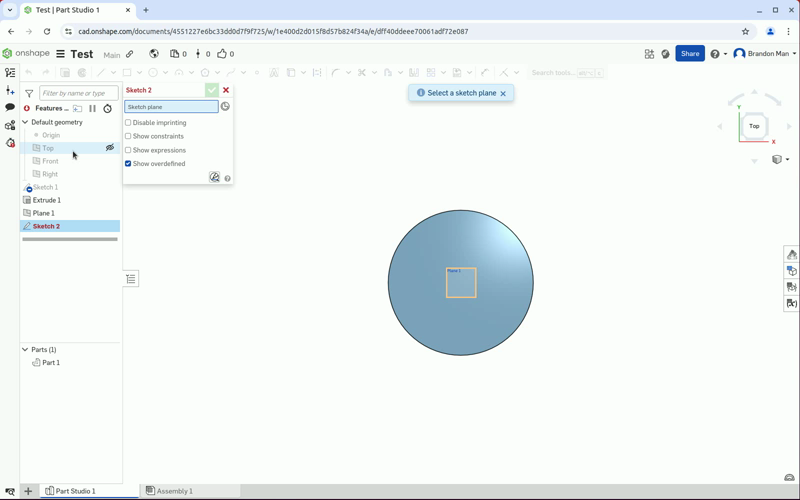
mouse_move(73, 215)
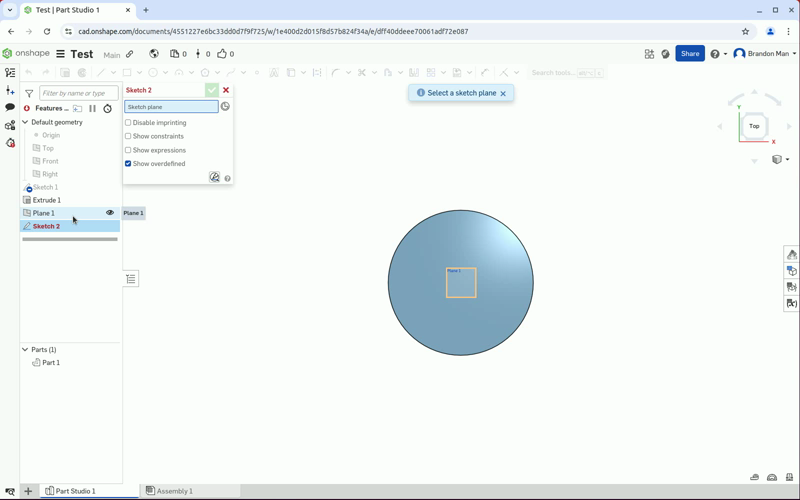
click(73, 215)
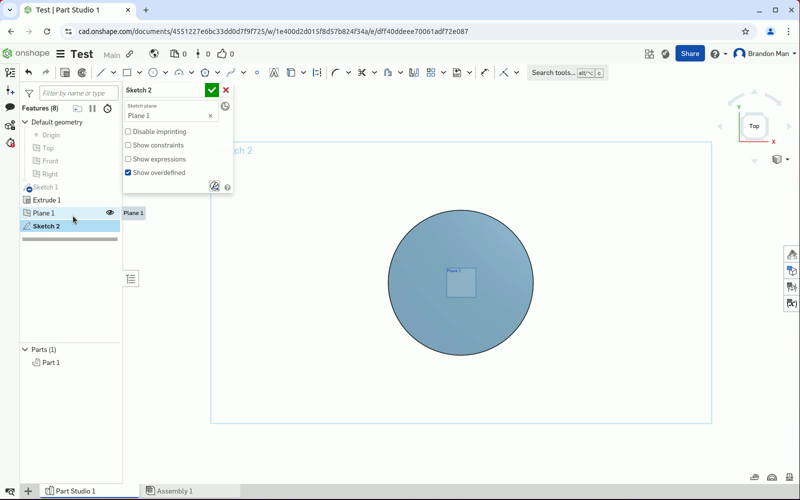
mouse_move(73, 352)
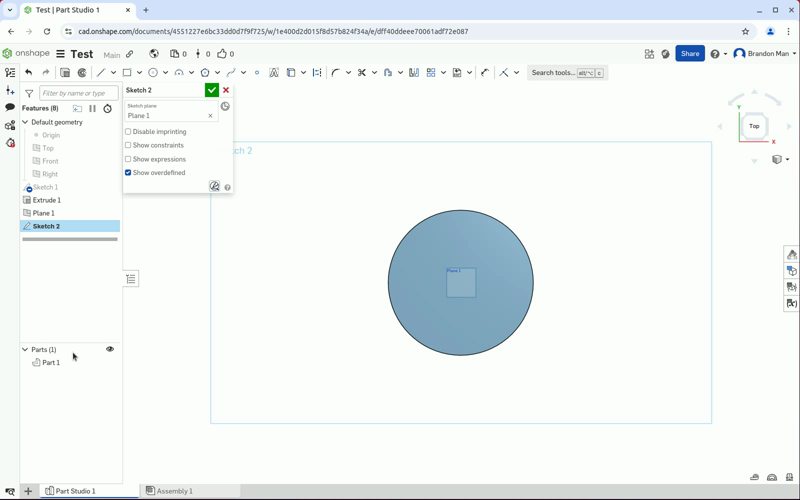
key(y)
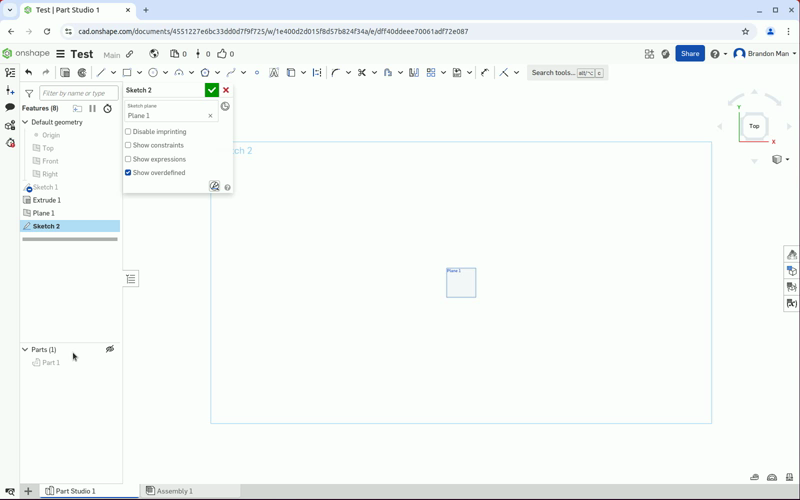
key(c)
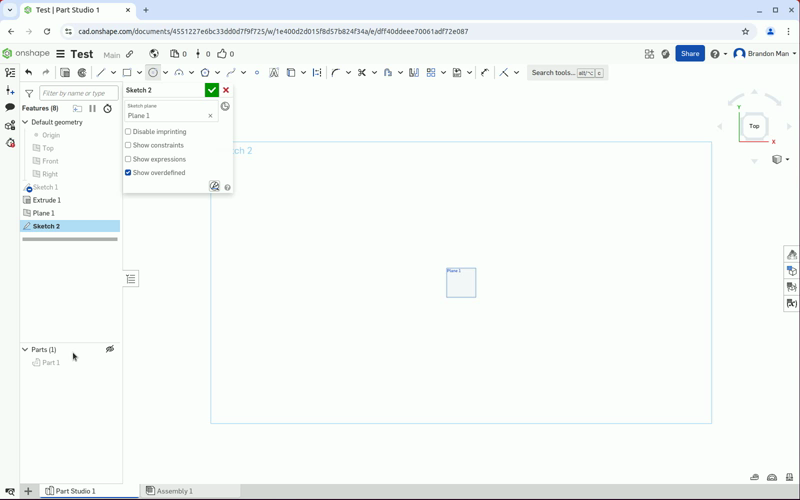
key_down(shift)
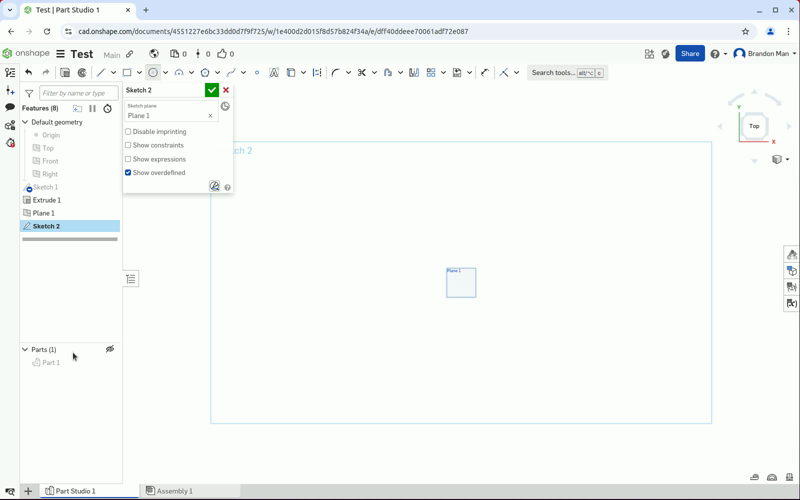
mouse_move(460, 282)
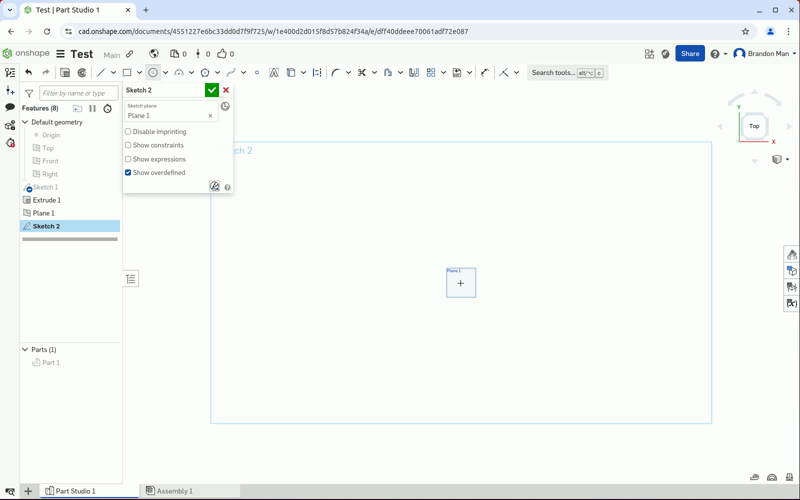
click(460, 282)
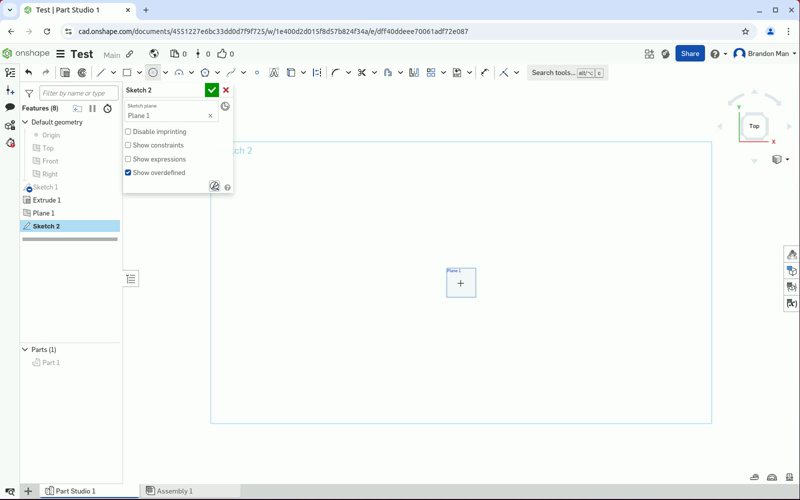
key_up(shift)
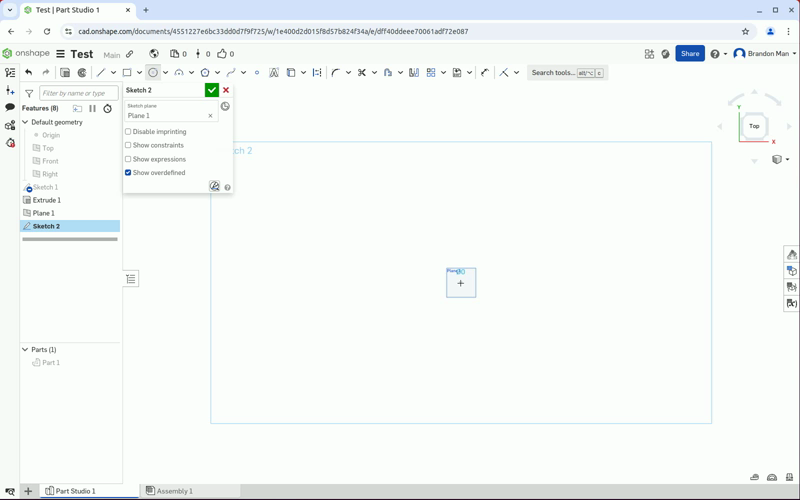
mouse_move(511, 282)
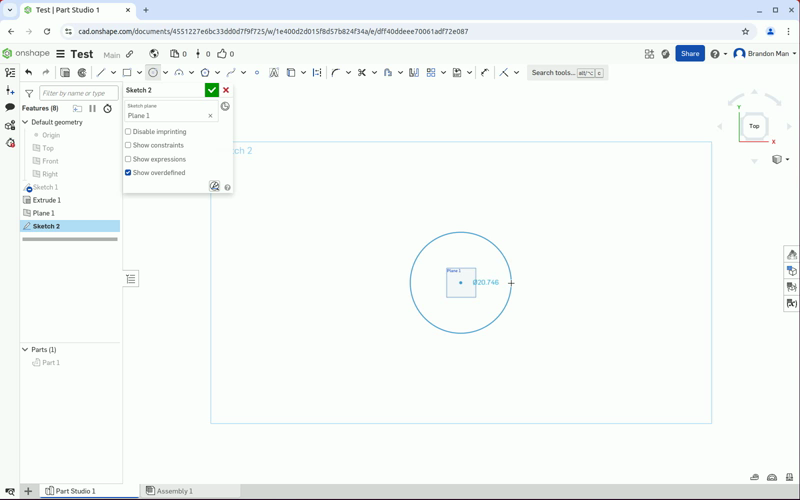
click(511, 282)
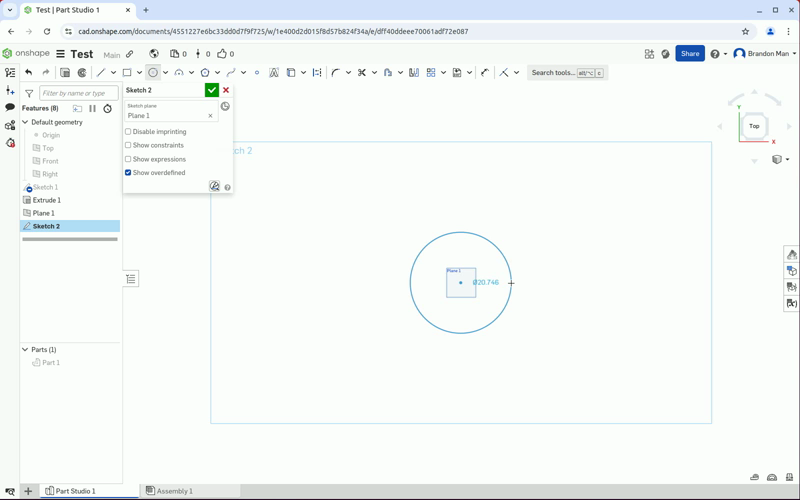
key(esc)
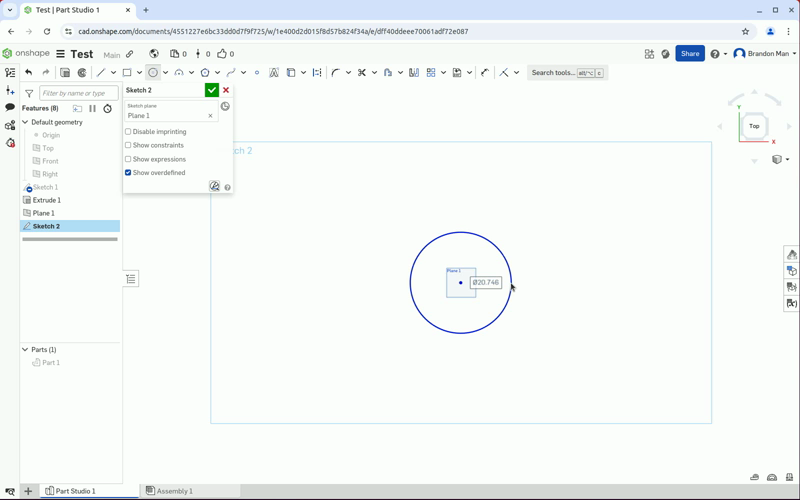
mouse_move(470, 291)
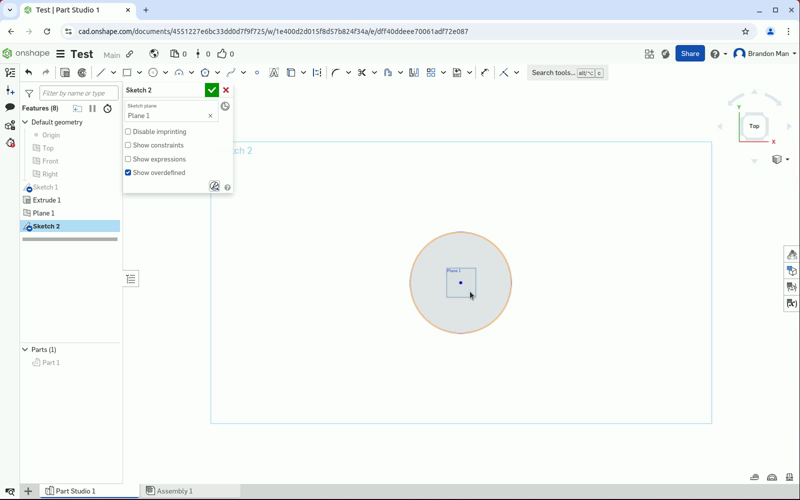
click(470, 291)
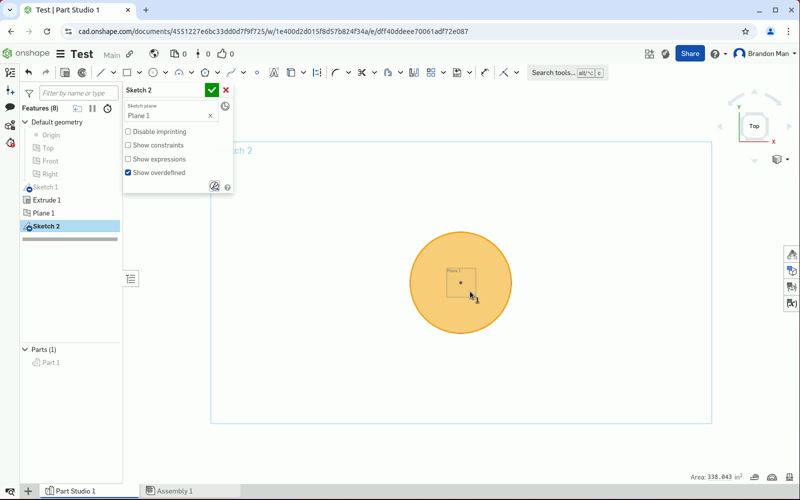
mouse_move(73, 352)
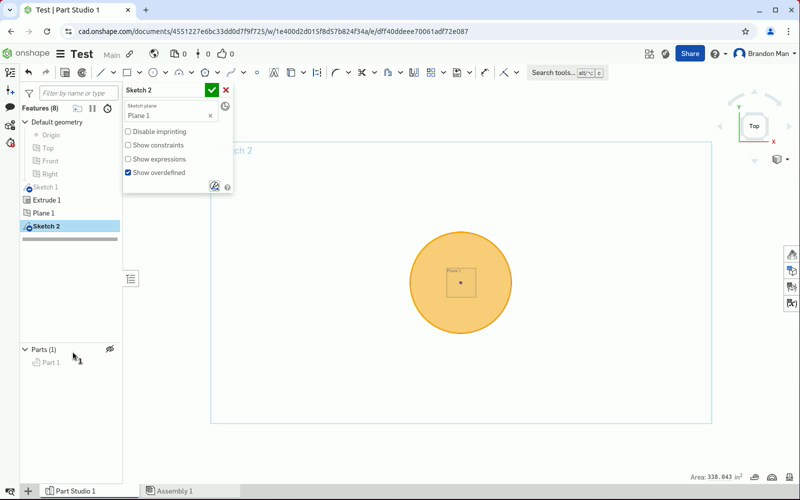
key(shift+y)
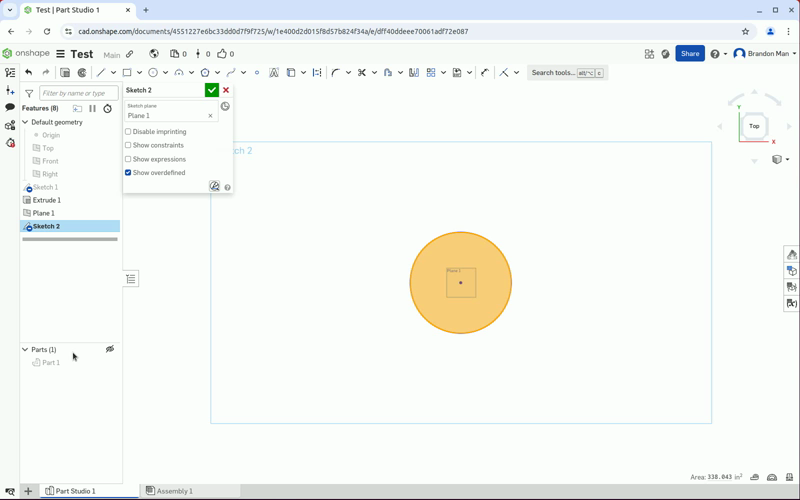
key(shift+e)
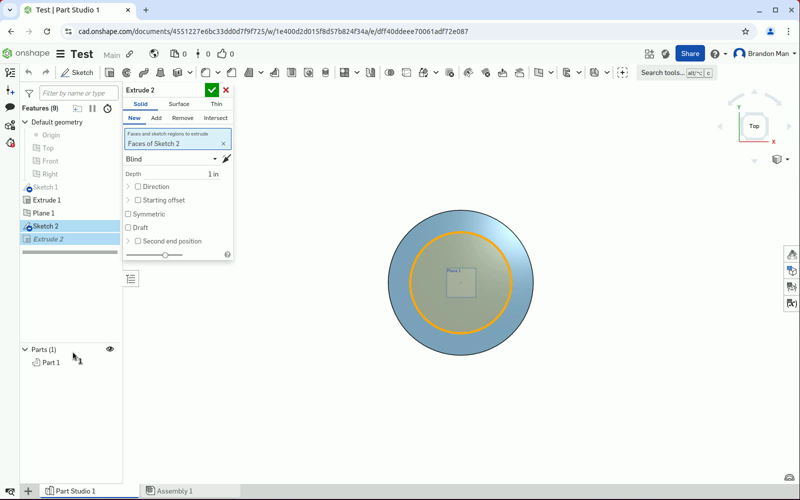
mouse_move(143, 106)
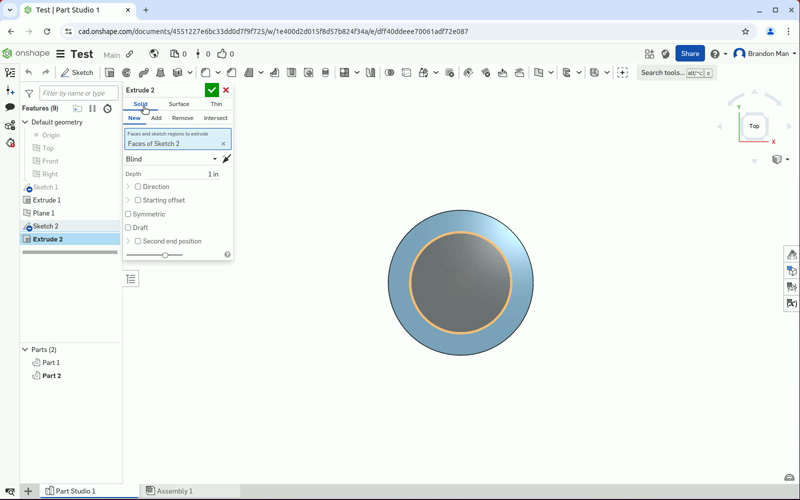
click(143, 106)
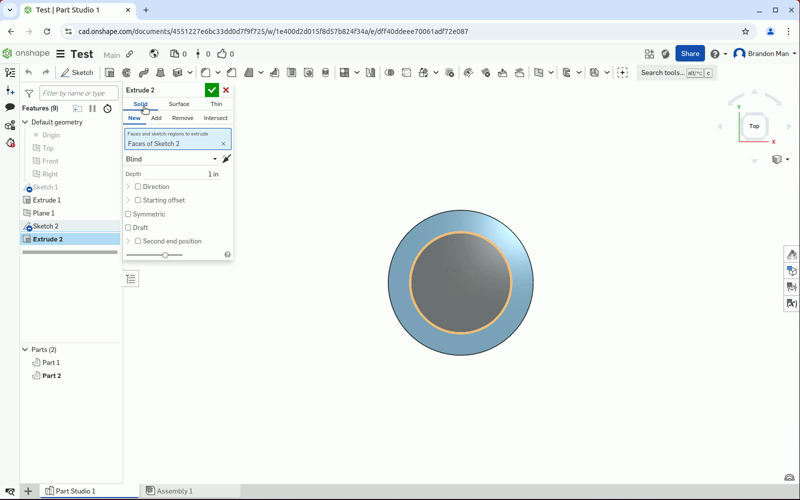
mouse_move(137, 120)
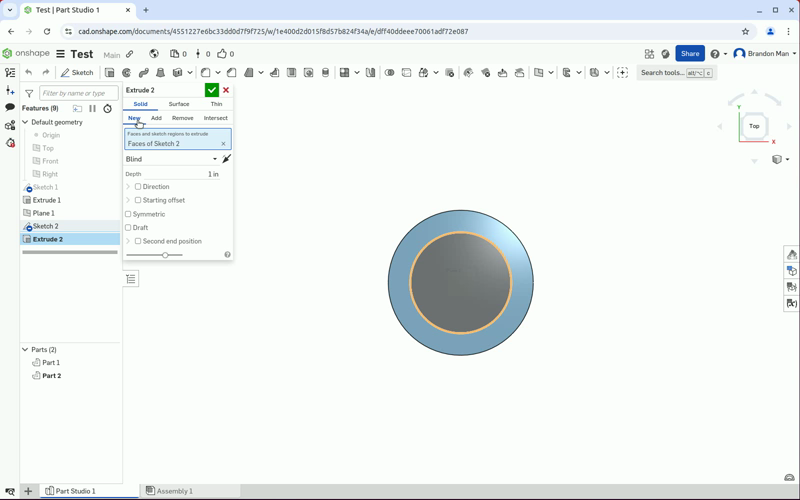
click(137, 120)
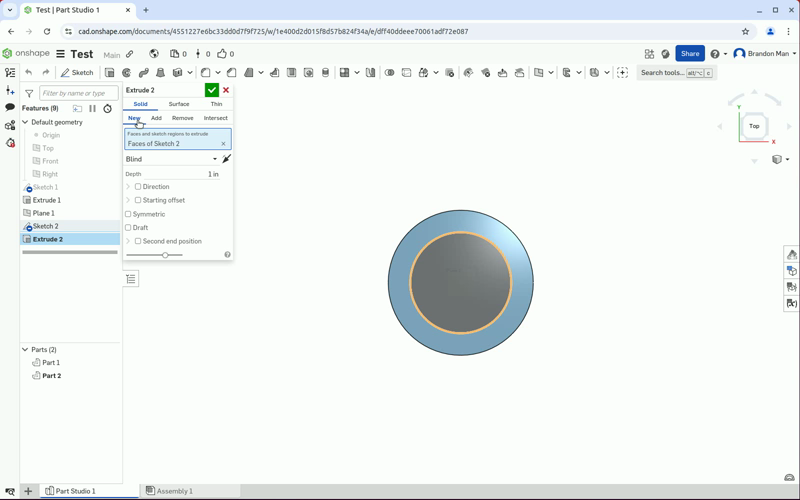
key(tab, 4)
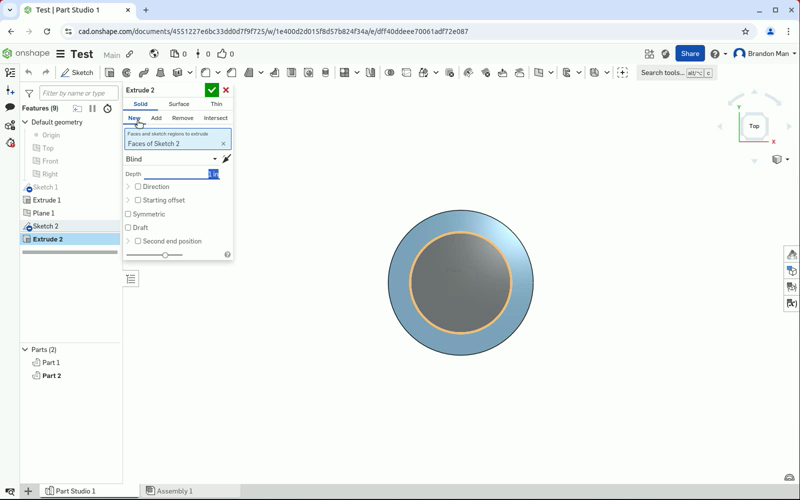
text(11.554)
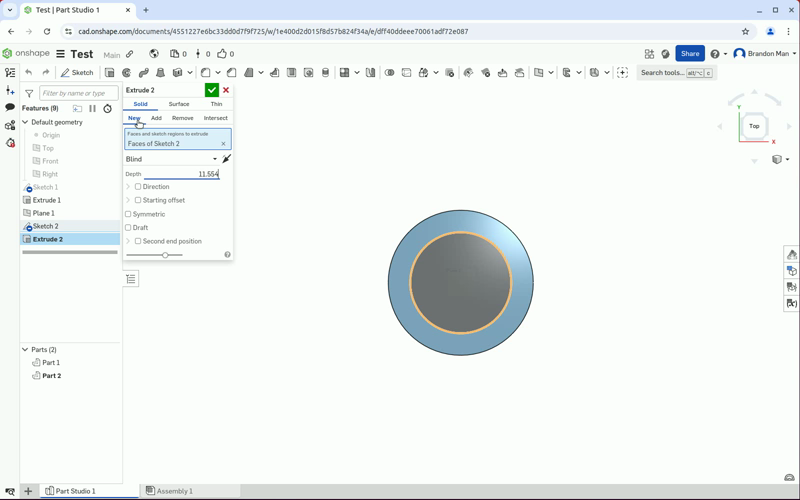
key(enter)
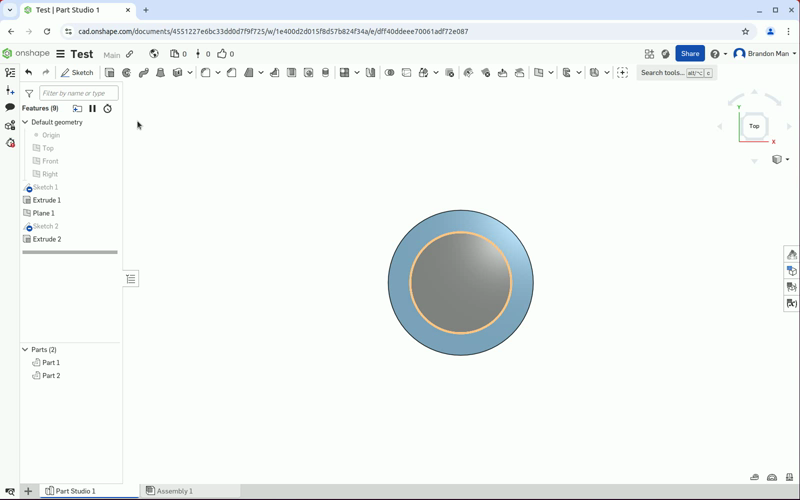
key(shift+h)
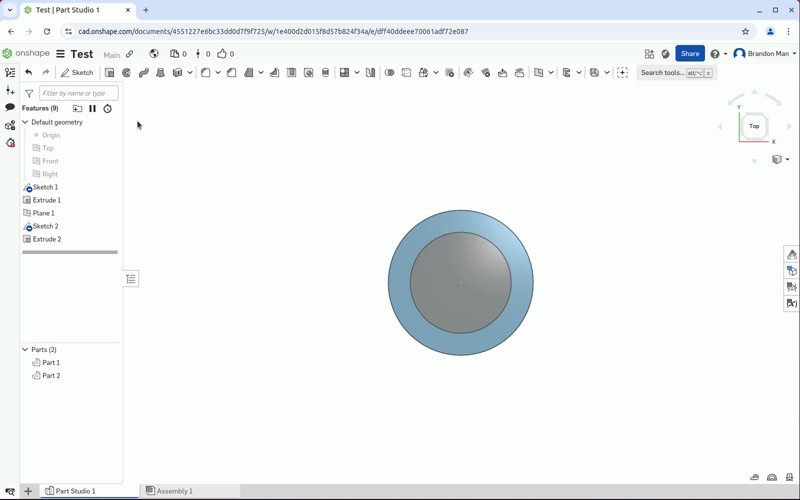
key(shift+h)
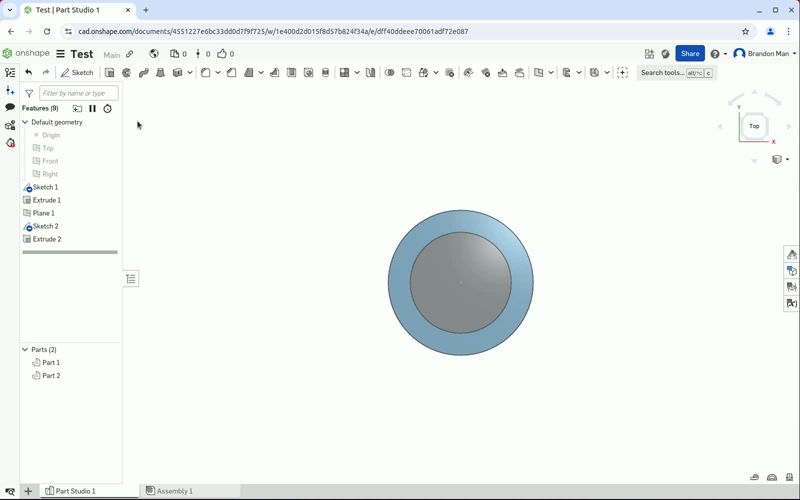
key(shift+7)
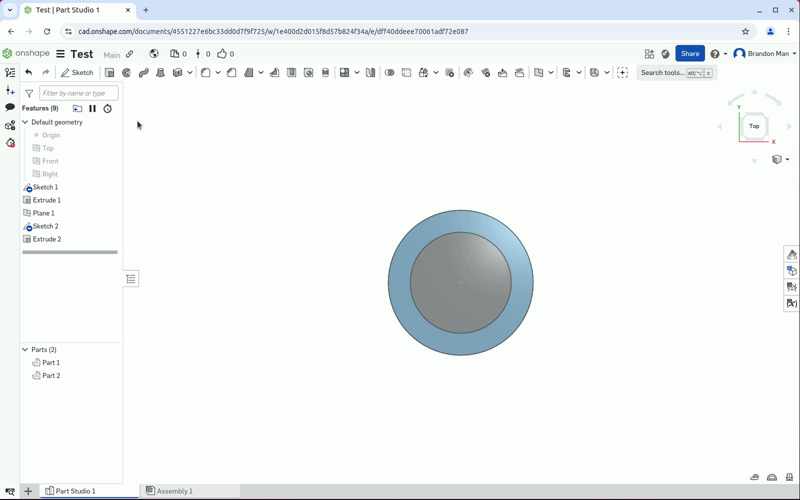
key(up, 3)
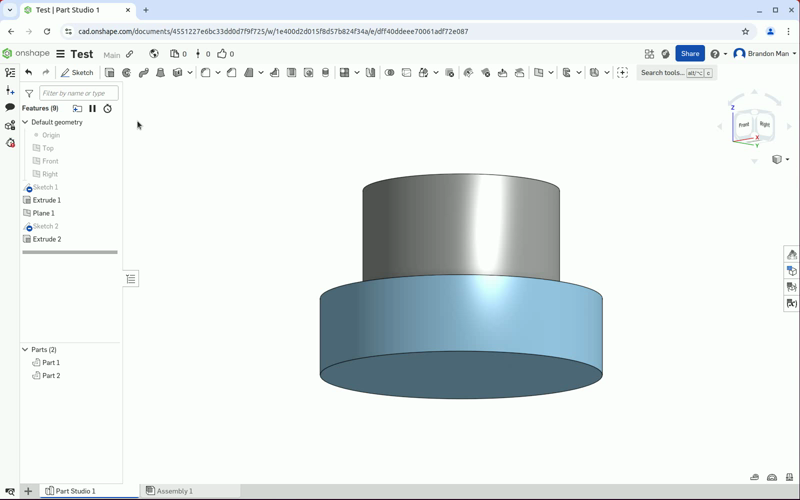
key(left, 3)
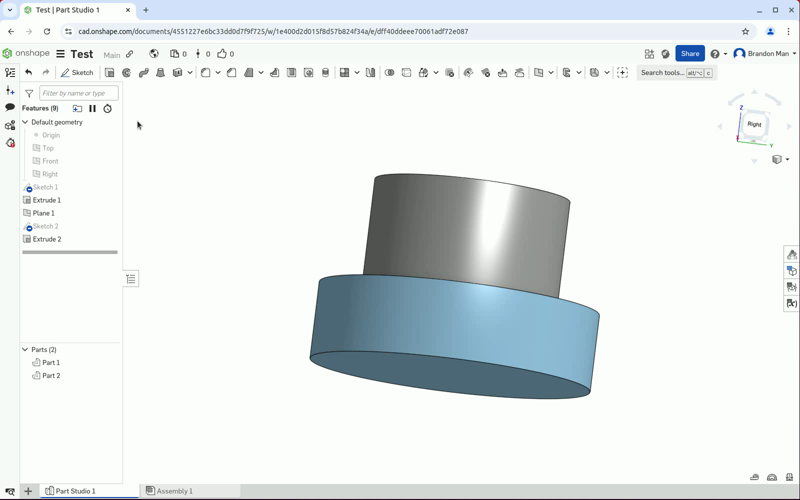
key(right, 3)
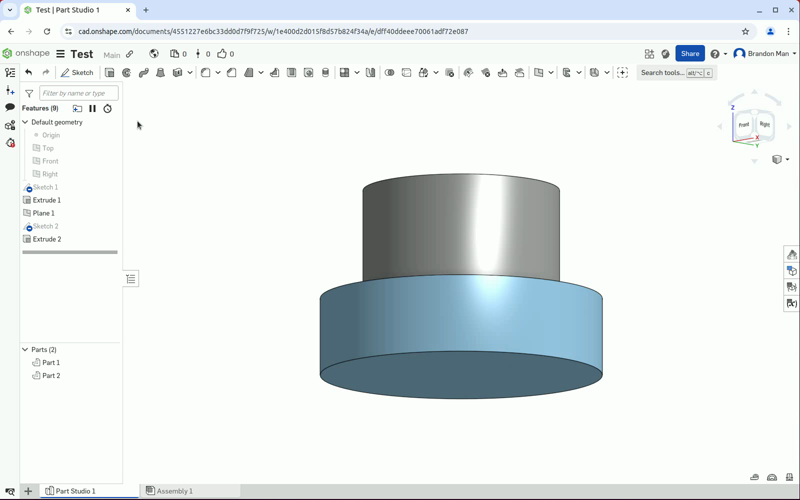
key(down, 3)
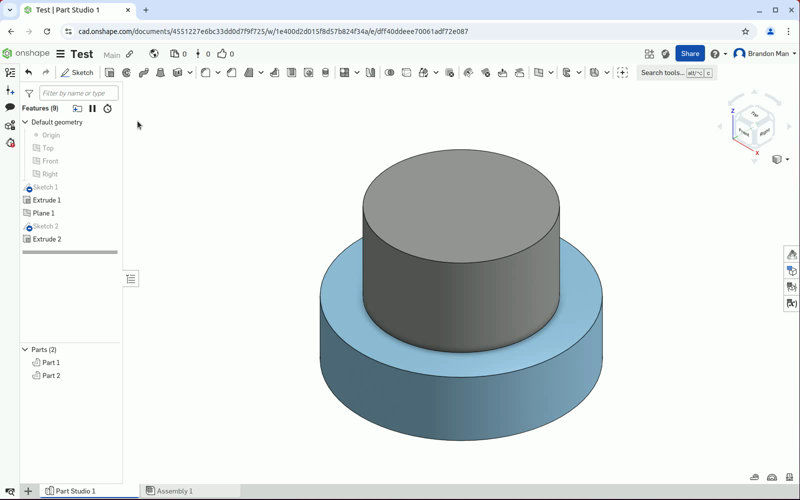
mouse_move(73, 189)
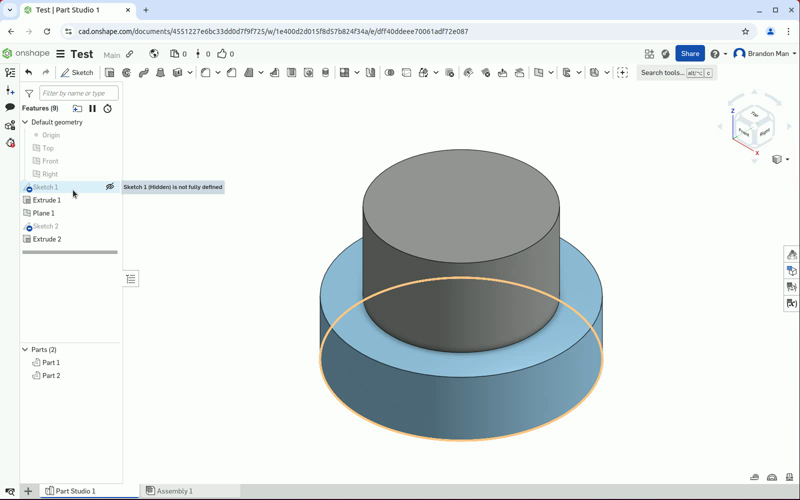
click(73, 189)